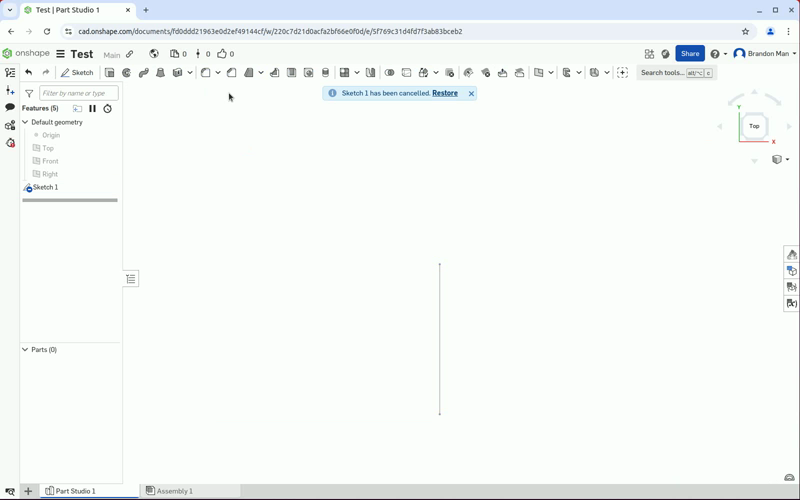
key(shift+h)
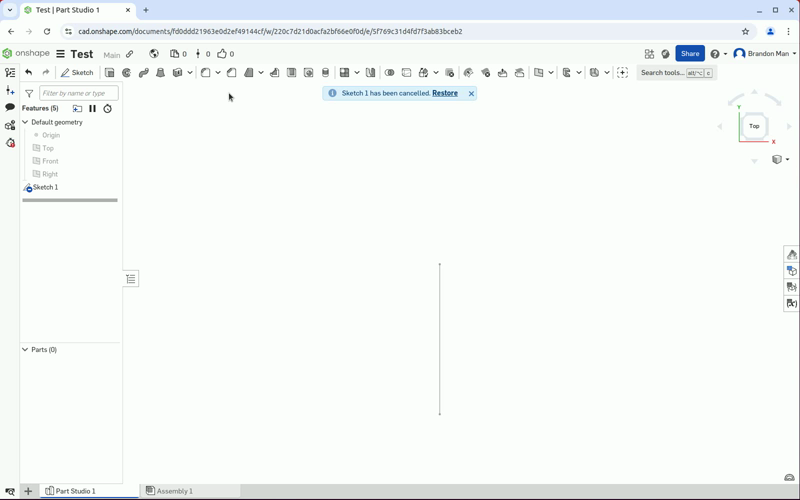
key(shift+s)
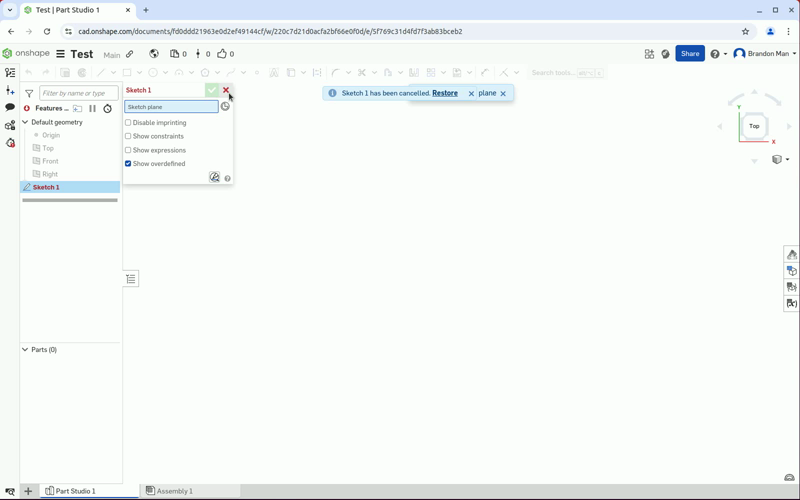
mouse_move(73, 150)
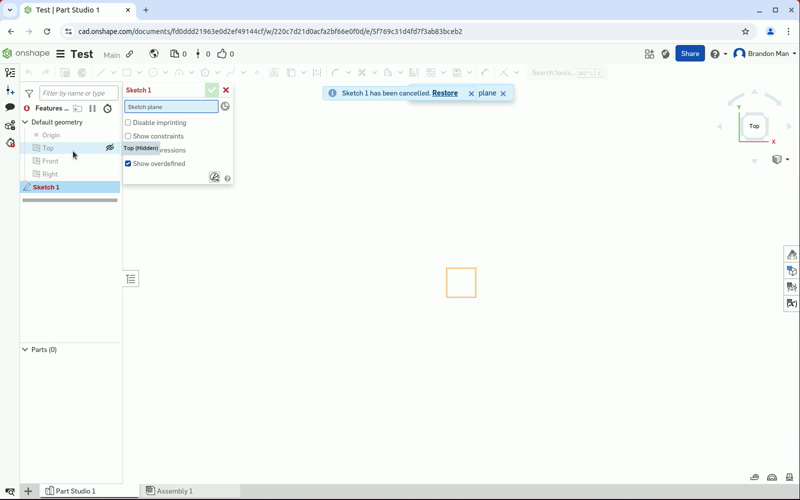
click(73, 150)
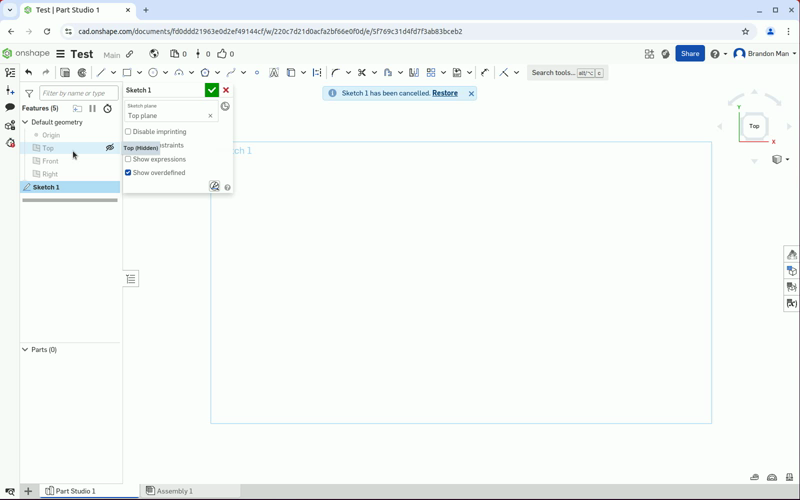
mouse_move(73, 352)
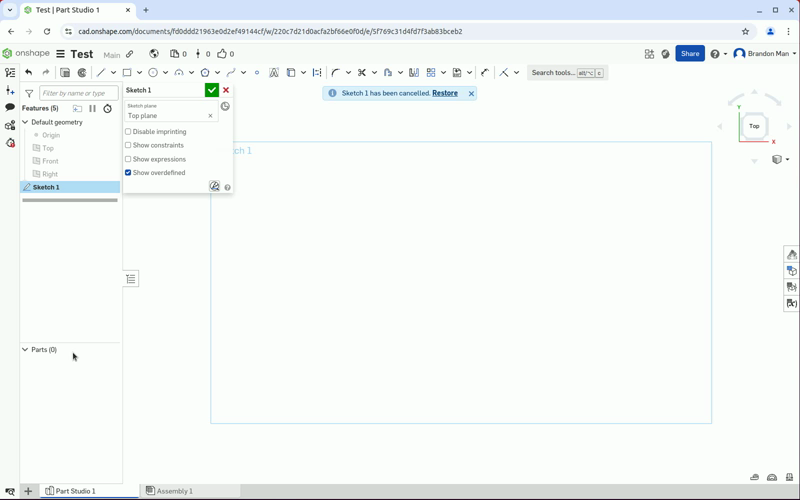
key(y)
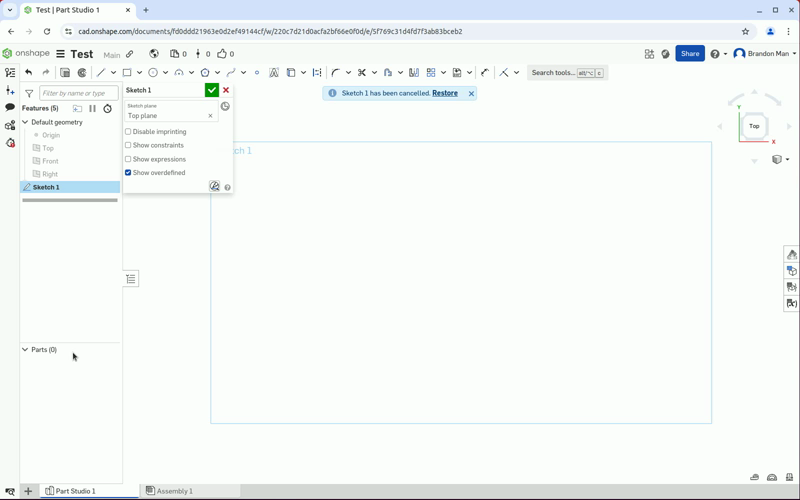
key(c)
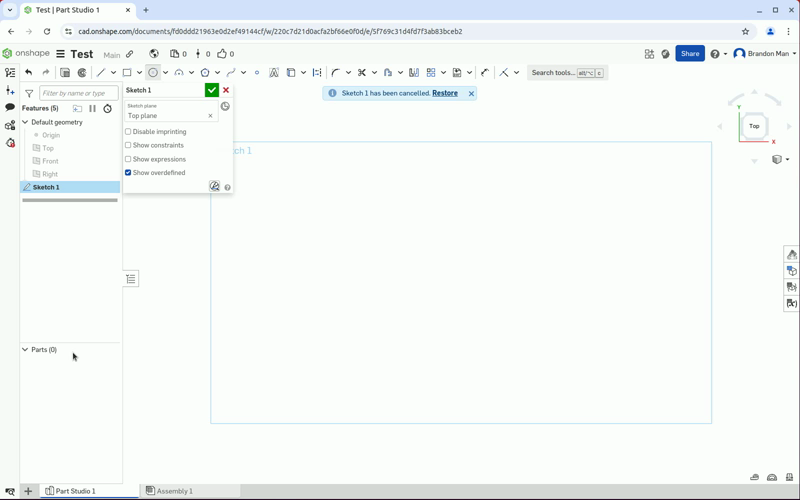
key_down(shift)
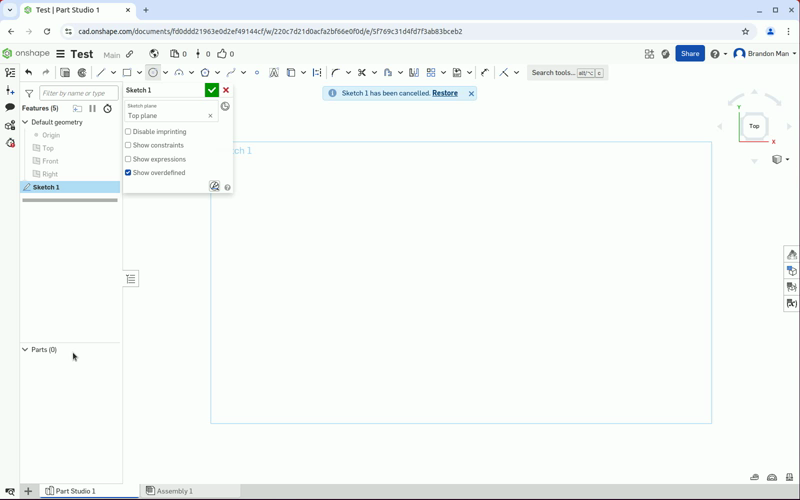
mouse_move(460, 282)
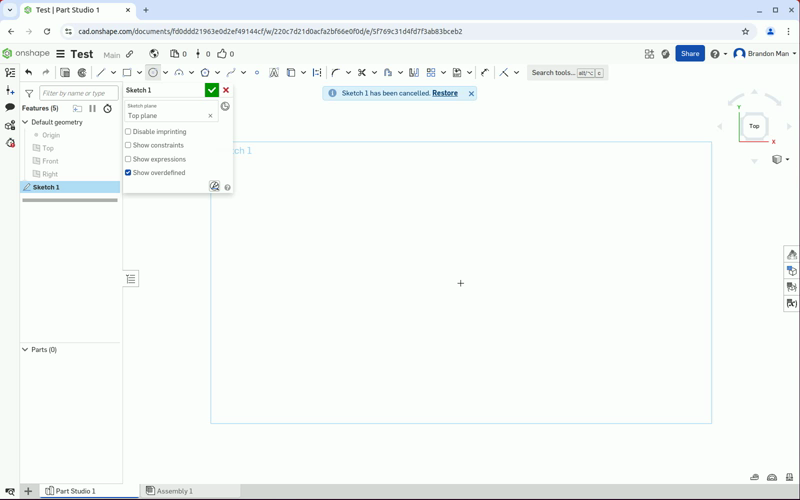
click(460, 282)
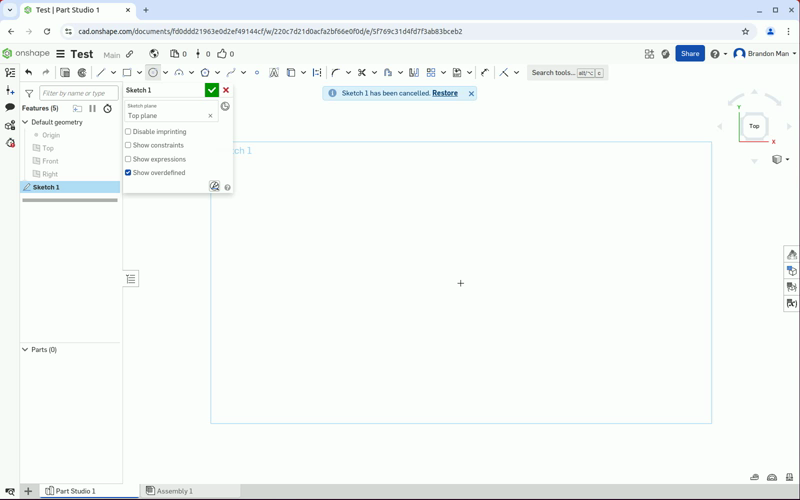
key_up(shift)
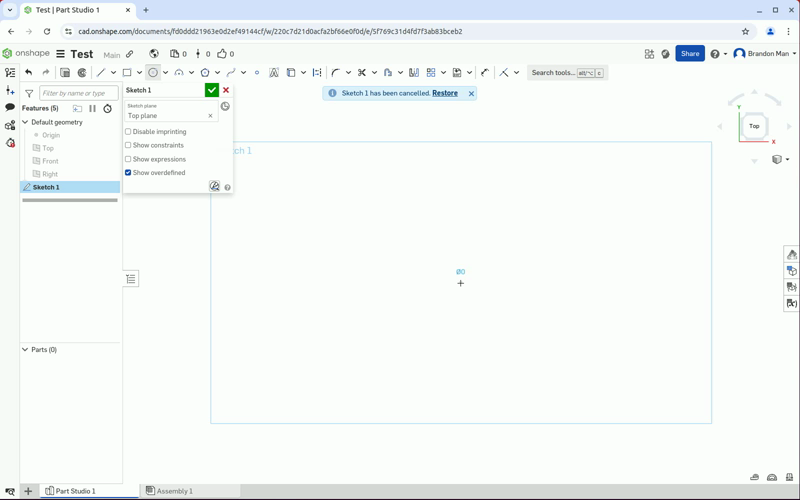
mouse_move(507, 282)
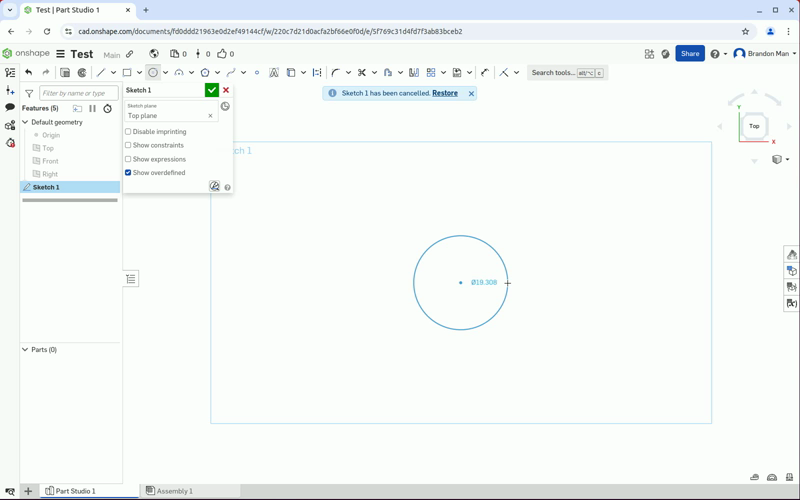
click(507, 282)
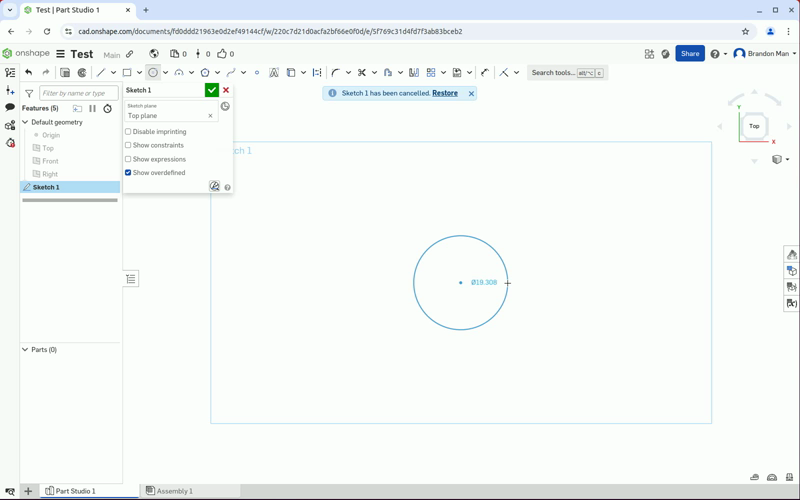
key(esc)
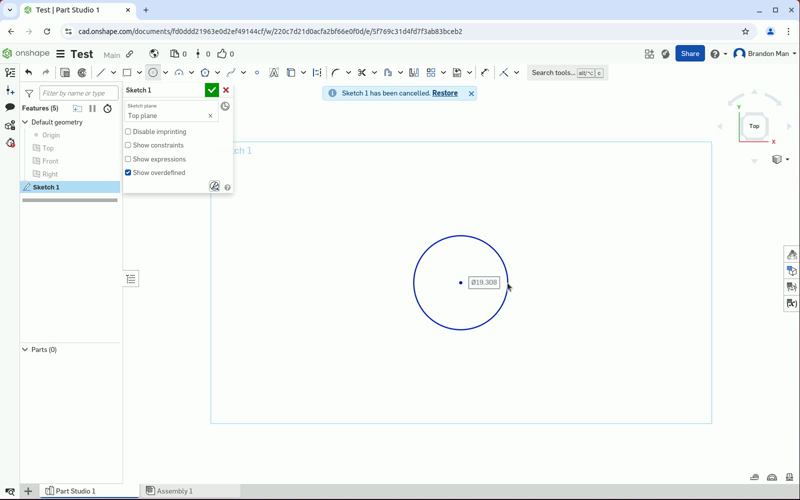
mouse_move(476, 278)
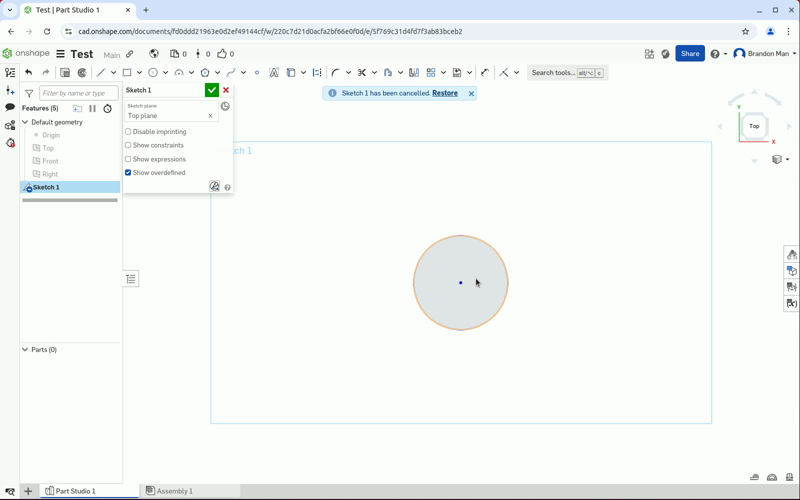
click(476, 278)
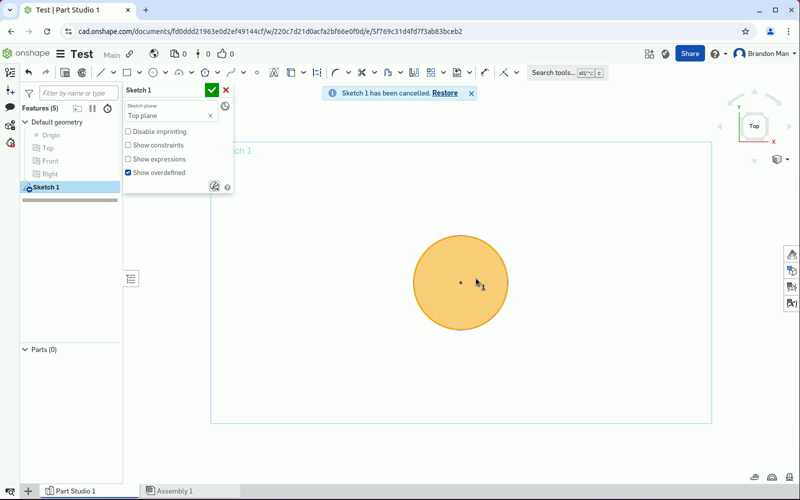
mouse_move(73, 352)
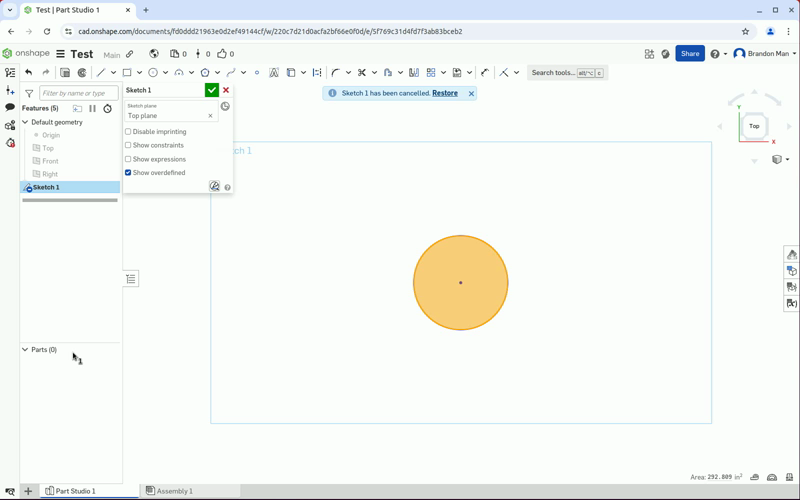
key(shift+y)
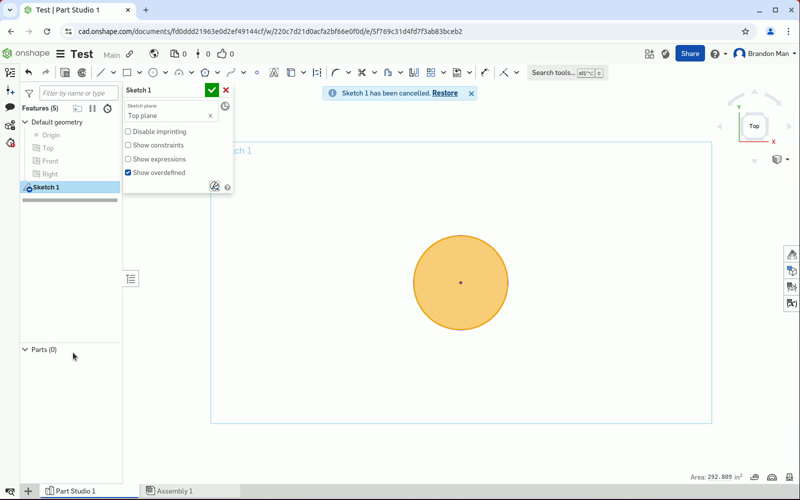
key(shift+e)
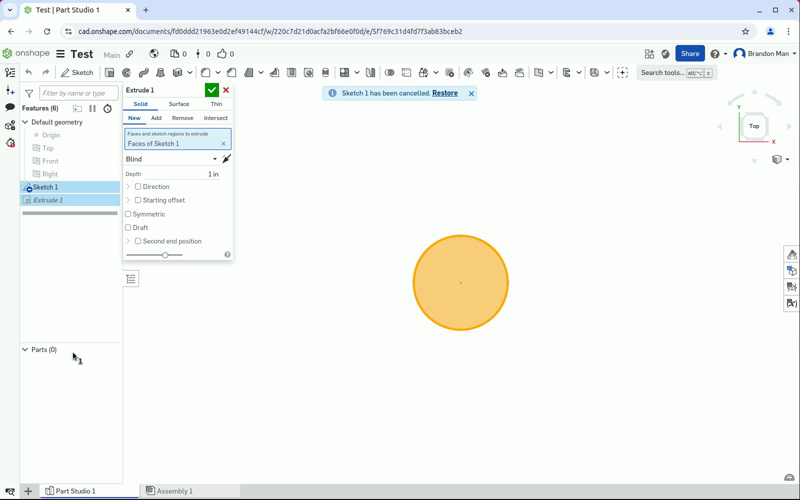
mouse_move(143, 106)
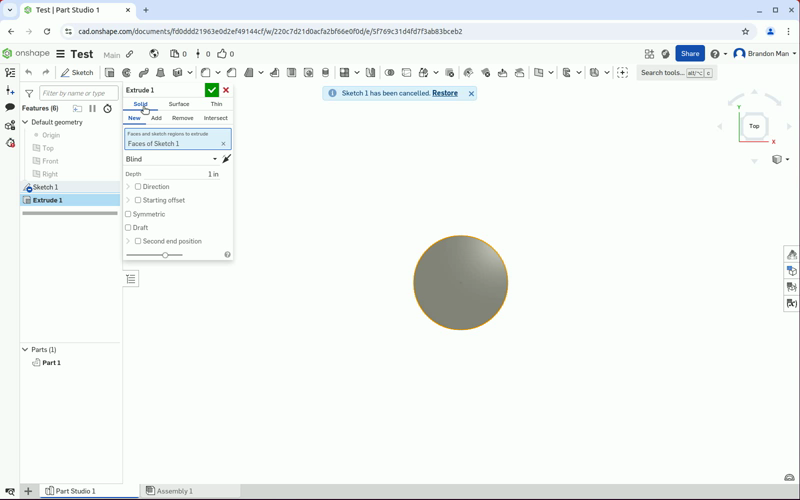
click(143, 106)
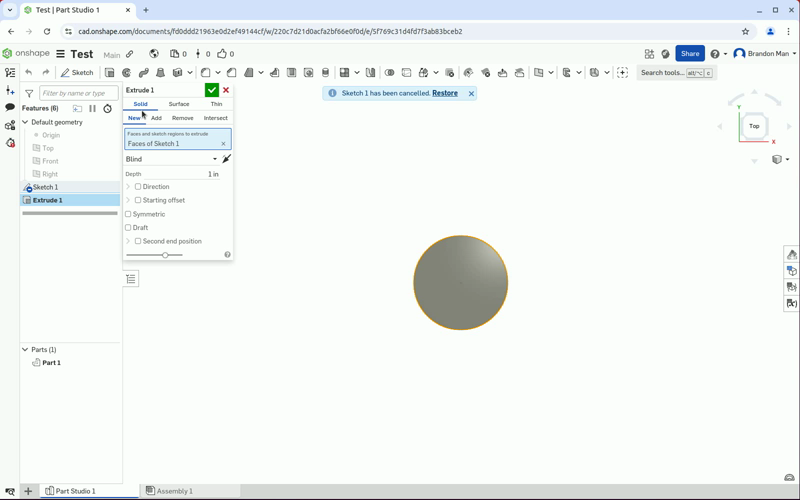
mouse_move(137, 120)
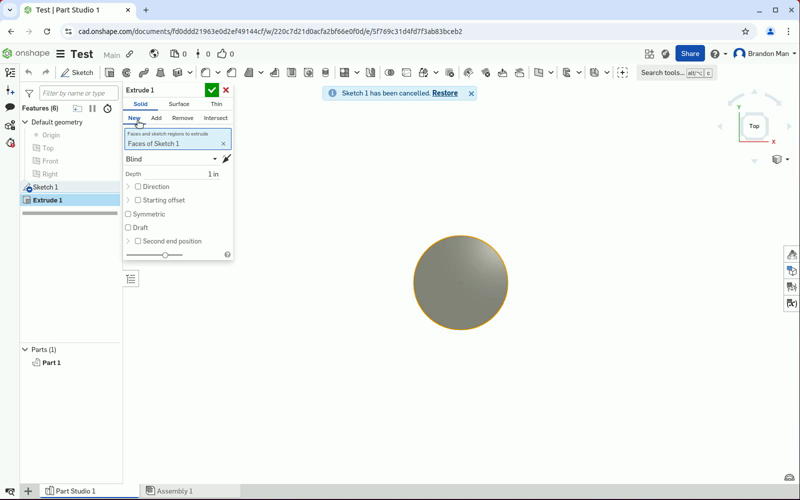
click(137, 120)
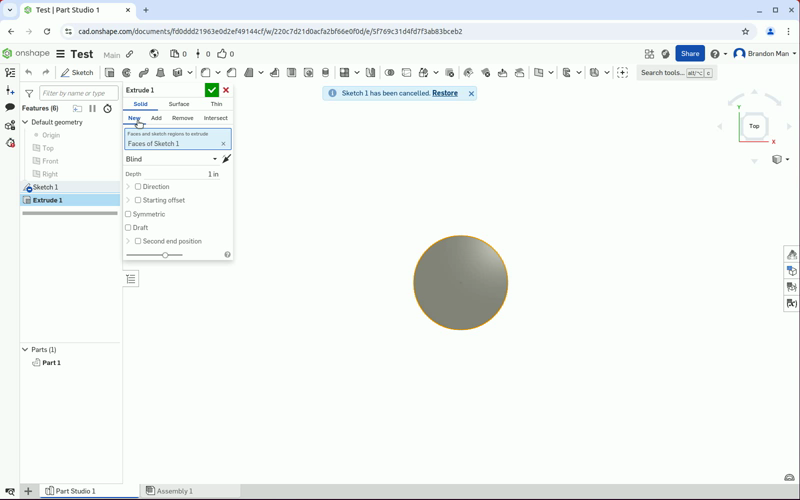
key(tab, 4)
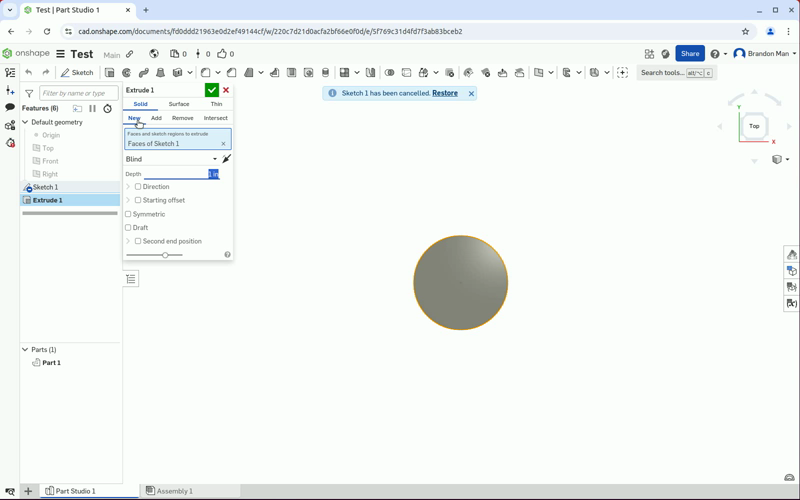
text(3.129)
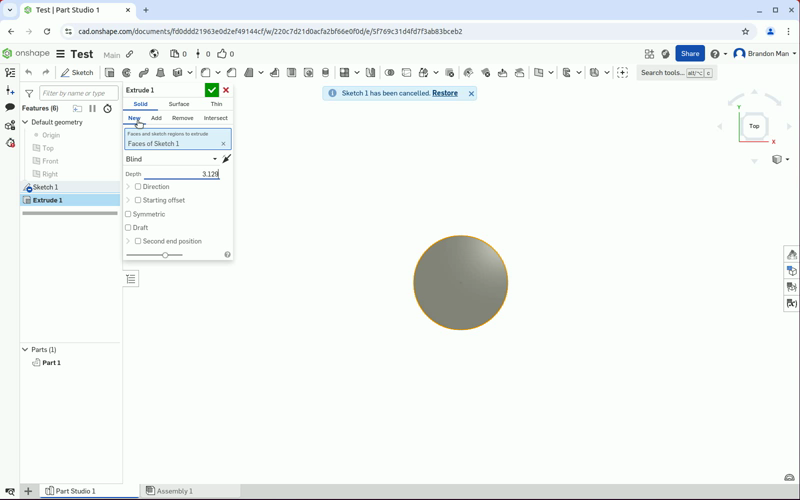
key(enter)
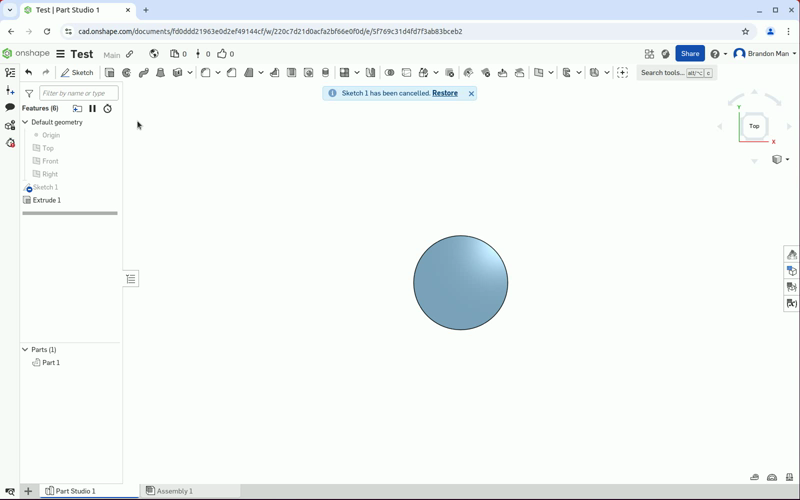
key(shift+h)
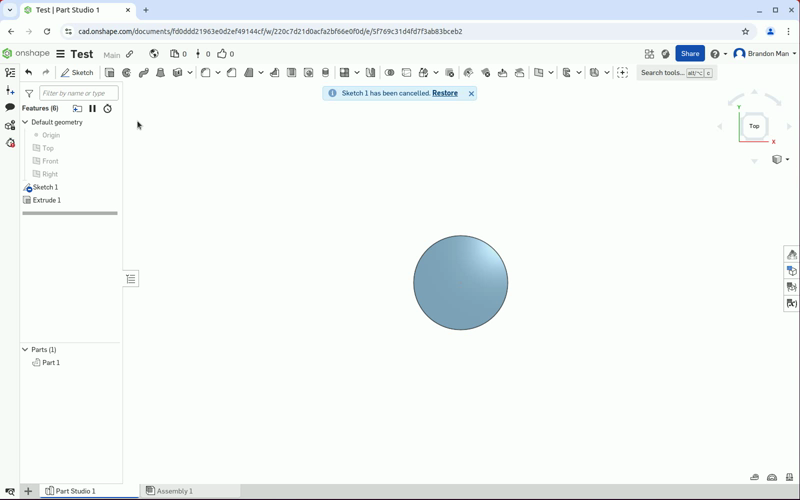
key(shift+h)
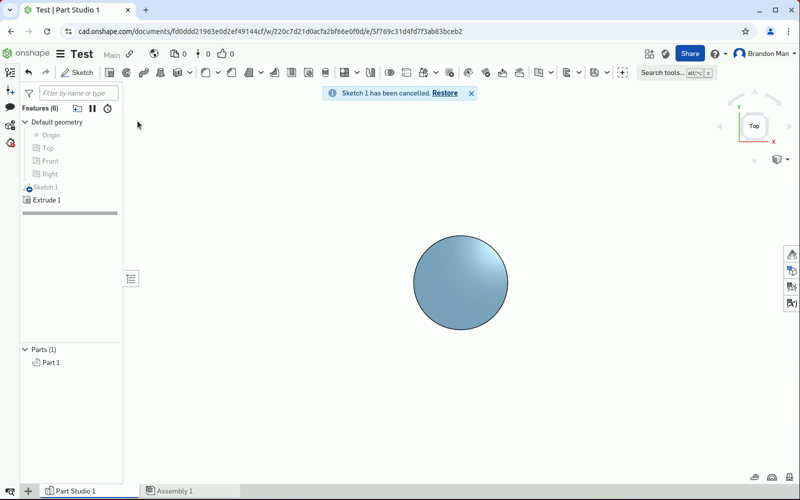
mouse_move(73, 189)
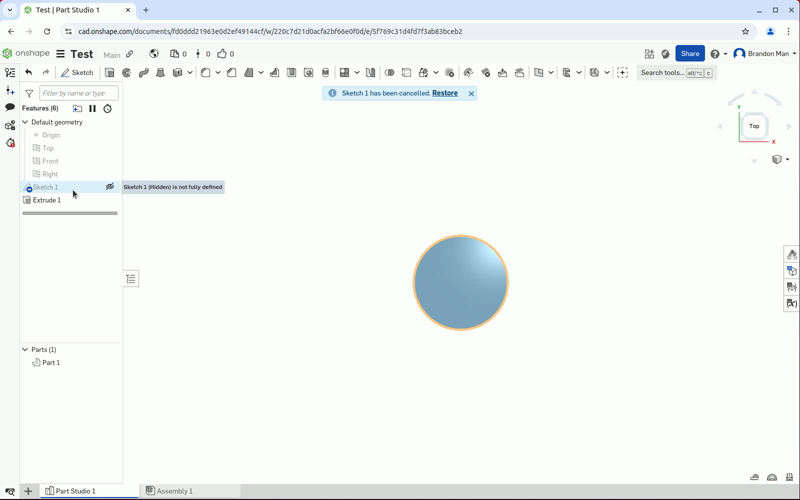
click(73, 189)
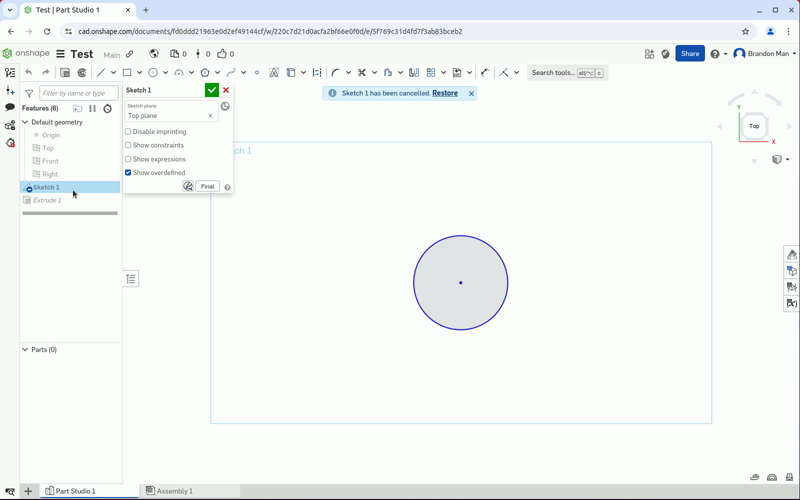
mouse_move(229, 92)
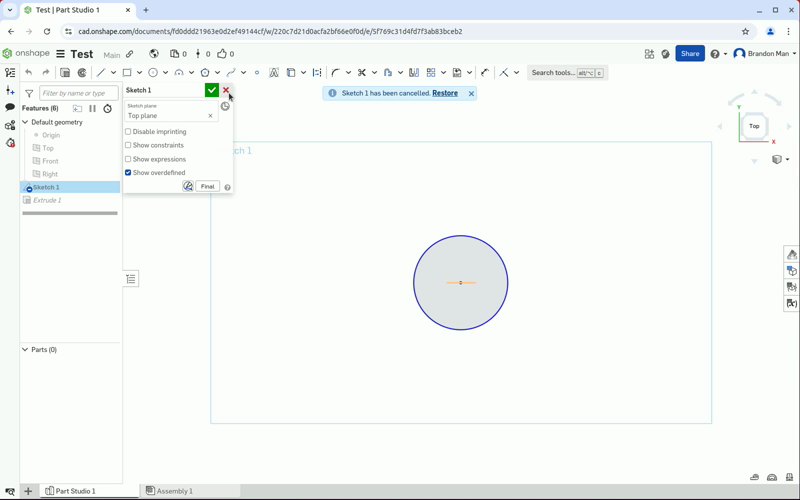
click(229, 92)
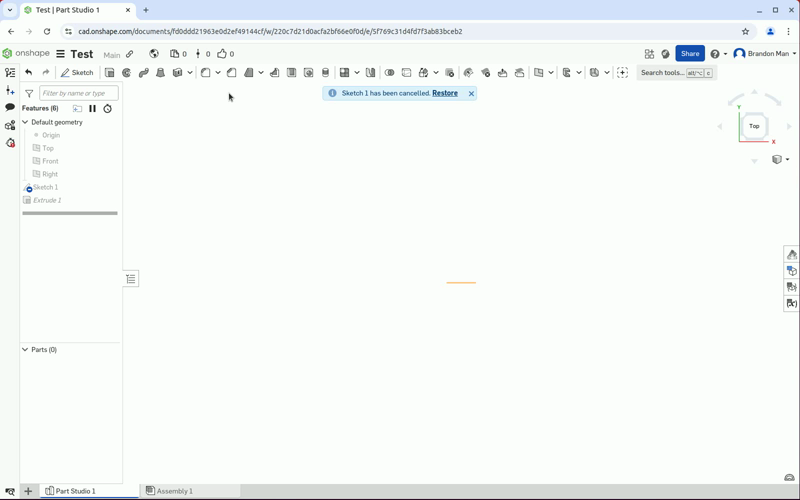
mouse_move(541, 75)
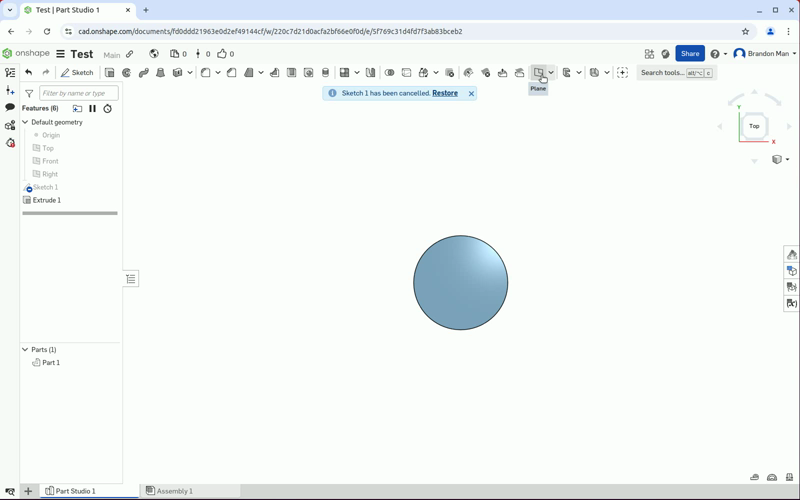
click(541, 75)
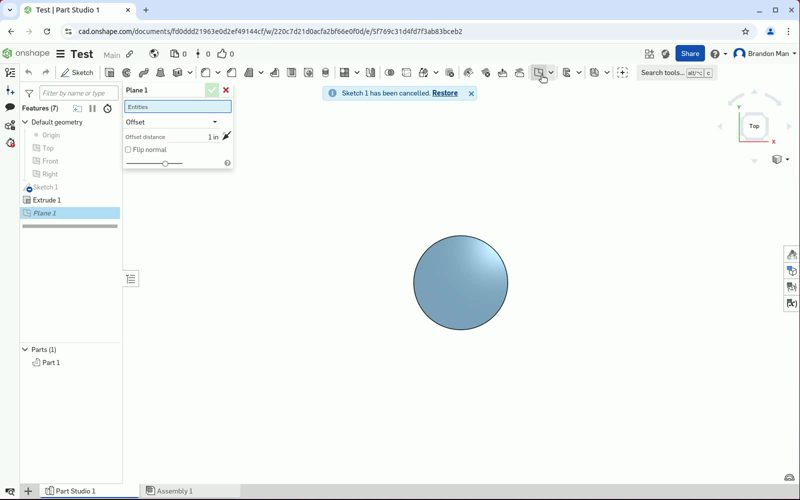
mouse_move(73, 150)
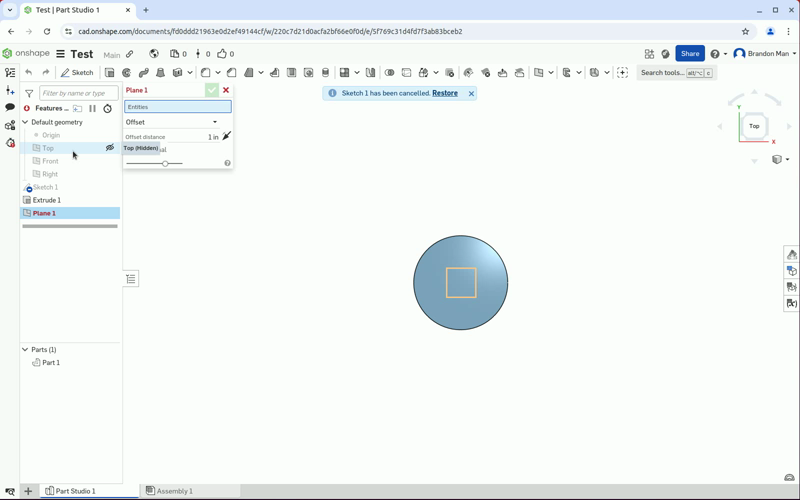
click(73, 150)
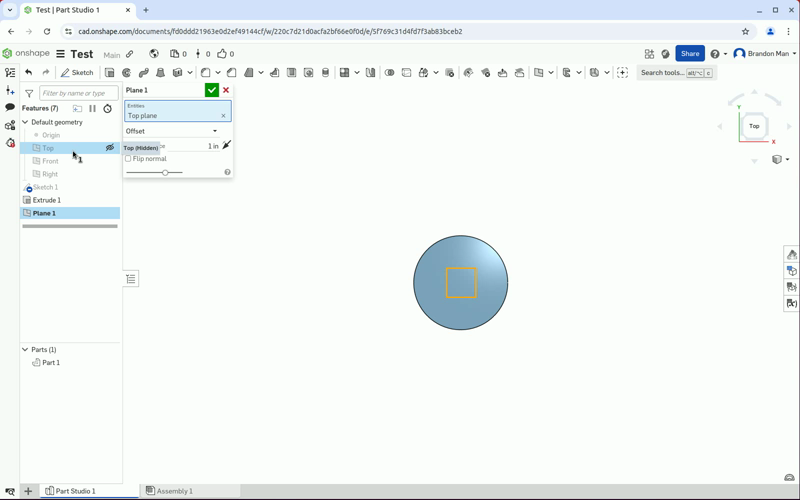
key(tab, 2)
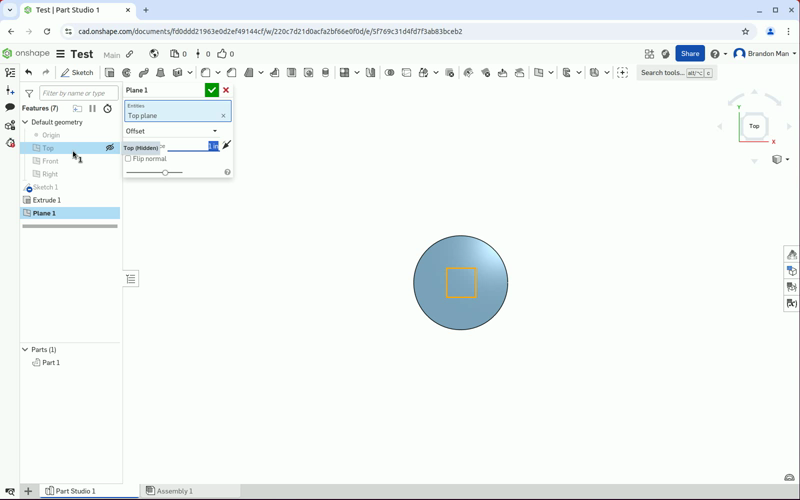
text(3.143)
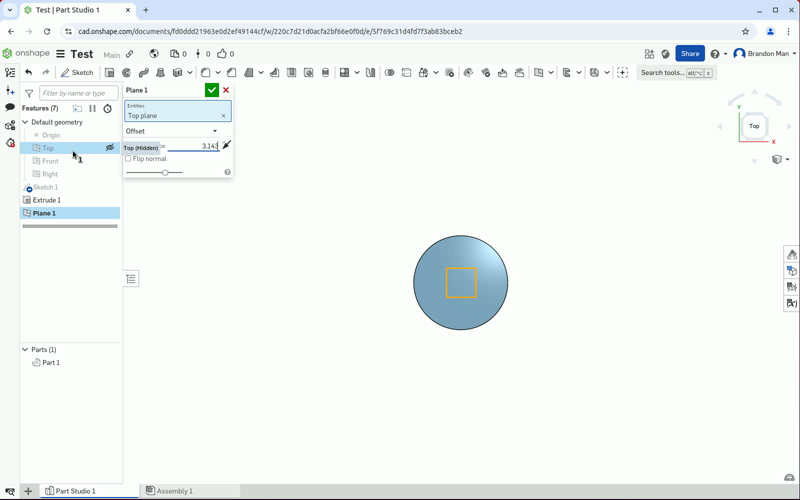
key(enter, 2)
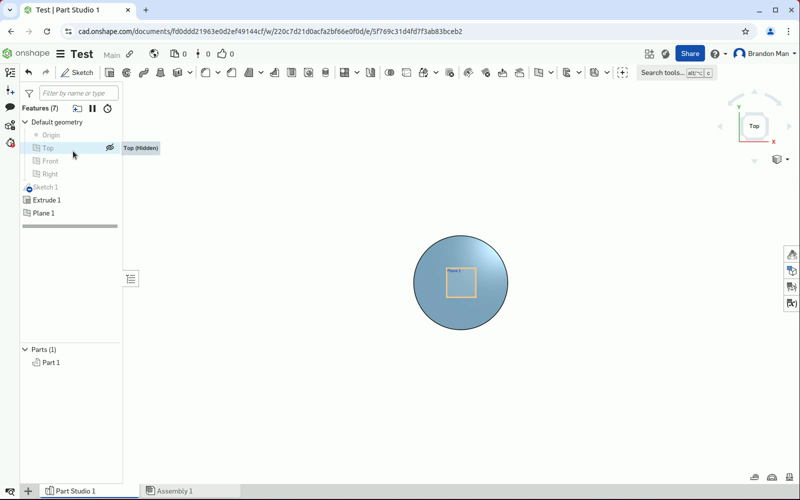
key(shift+s)
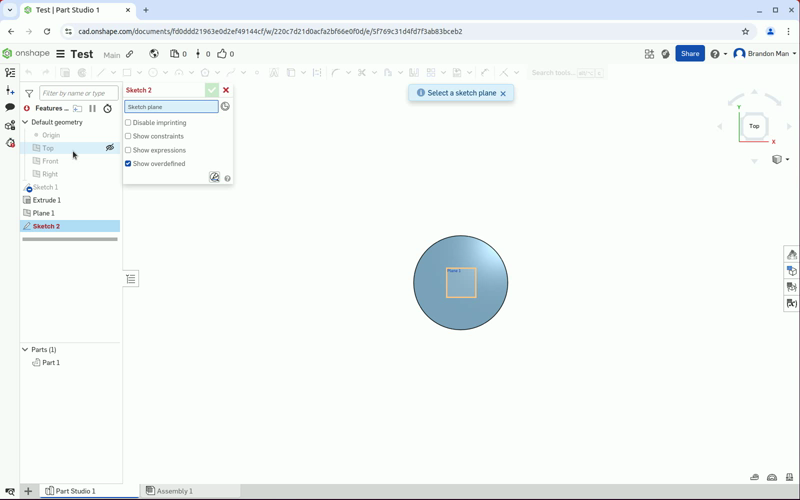
mouse_move(73, 215)
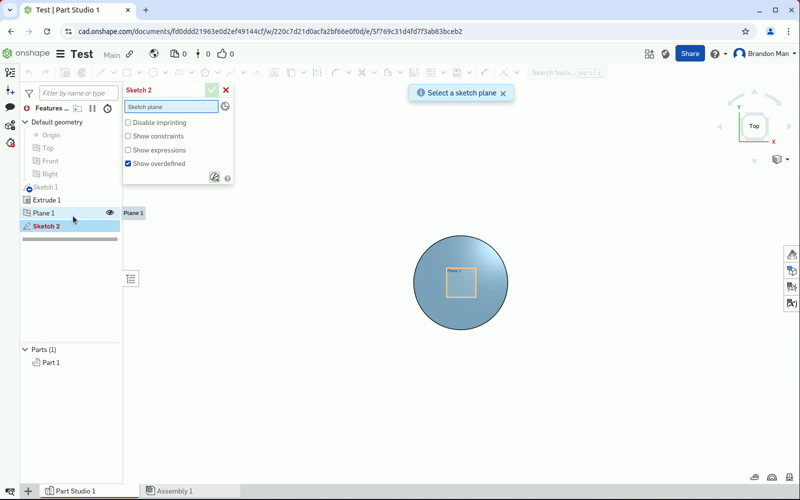
click(73, 215)
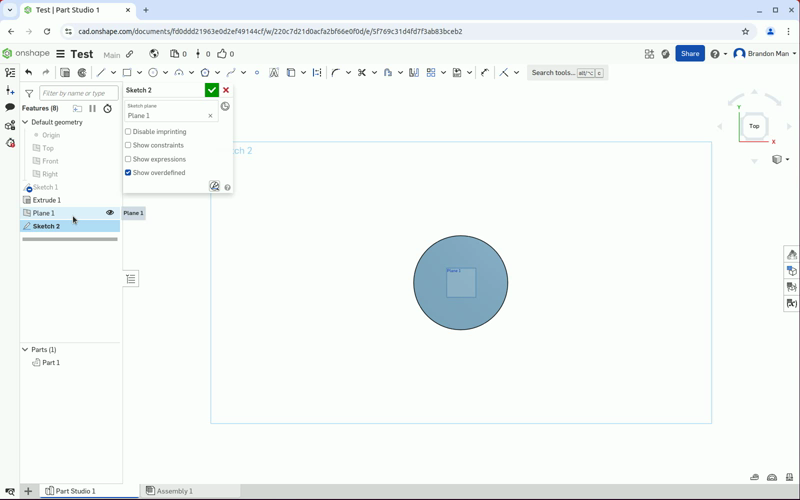
mouse_move(73, 352)
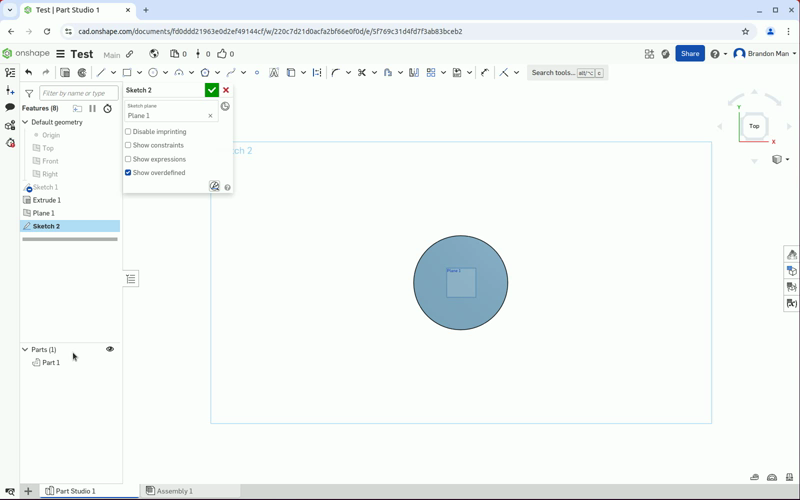
key(y)
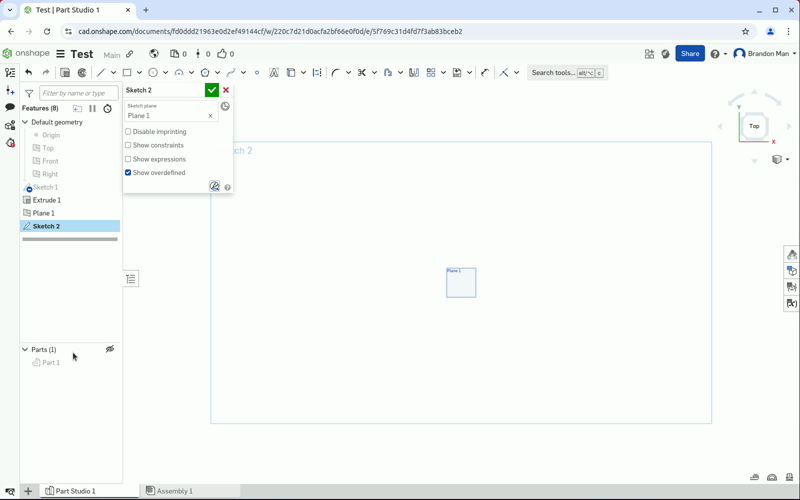
key(c)
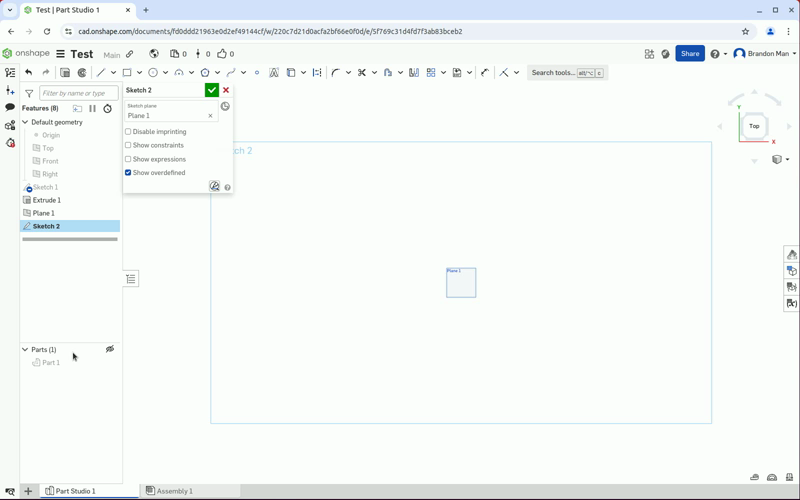
key_down(shift)
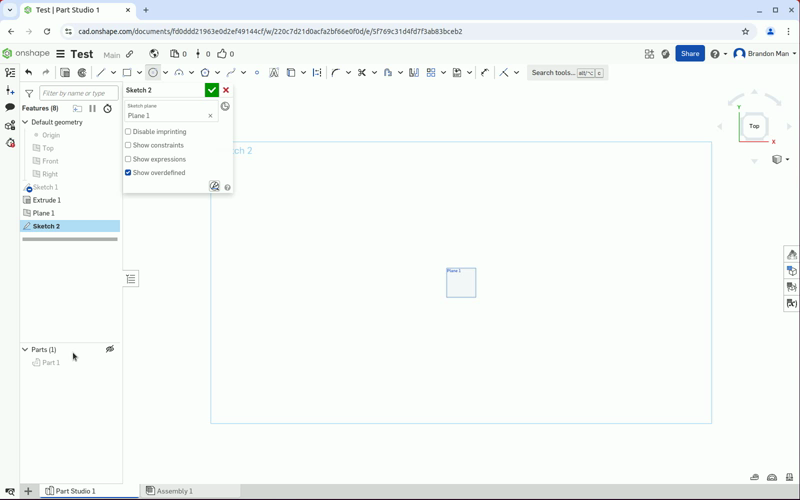
mouse_move(461, 282)
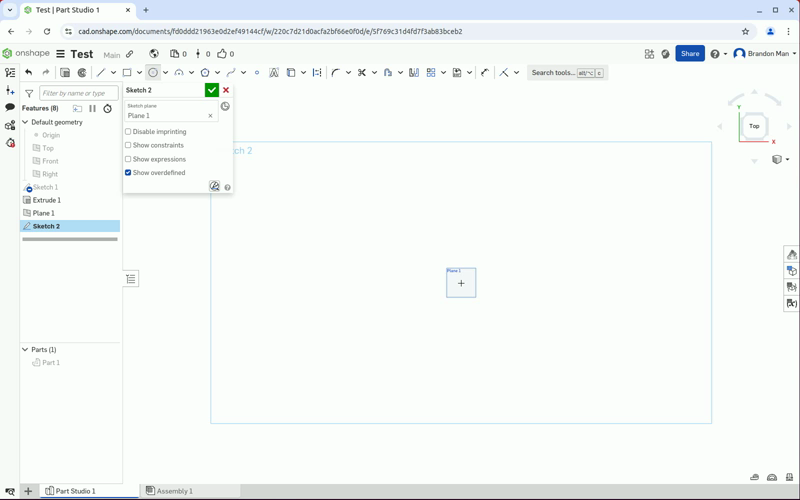
click(461, 282)
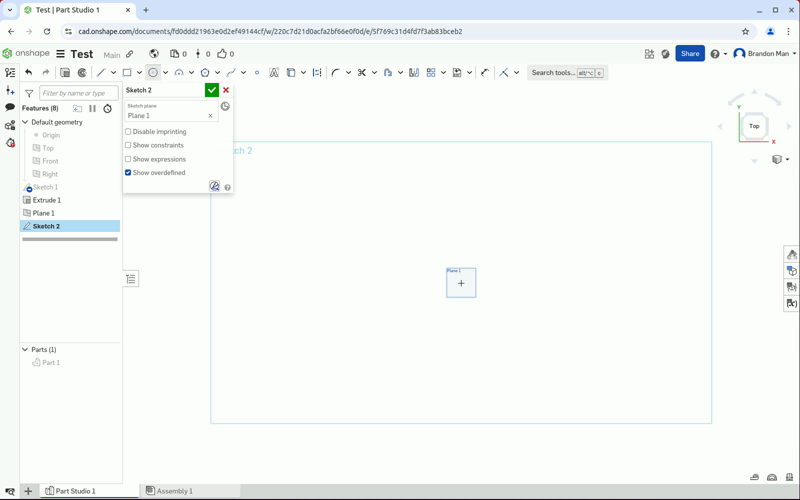
key_up(shift)
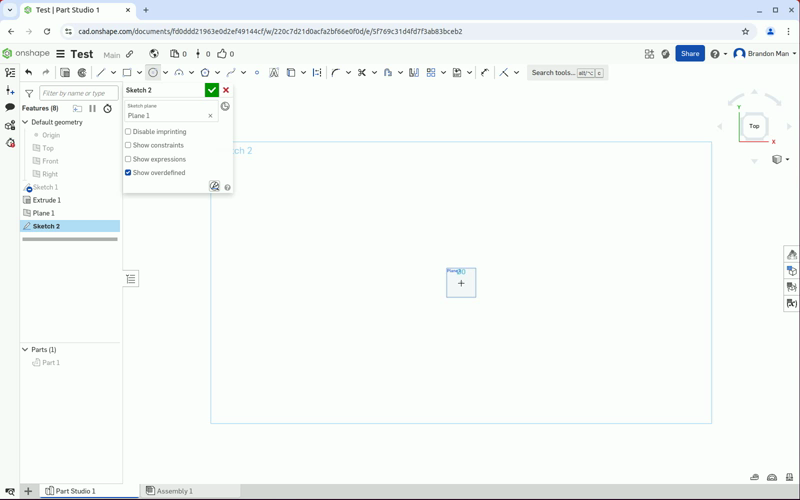
mouse_move(474, 282)
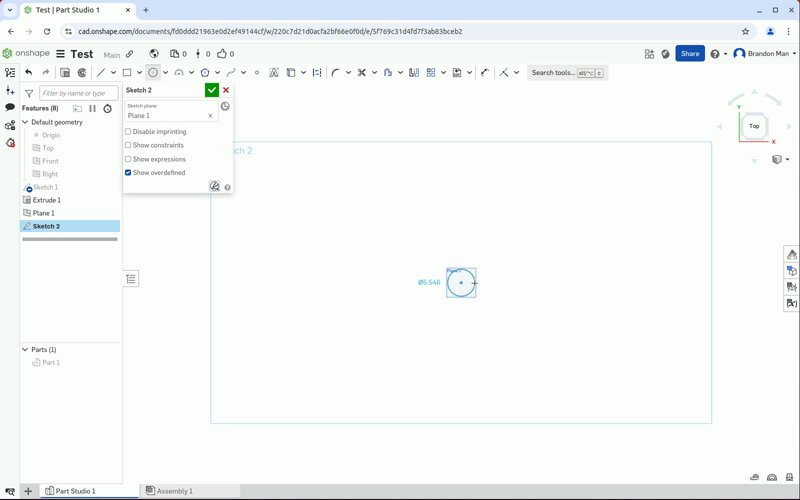
click(474, 282)
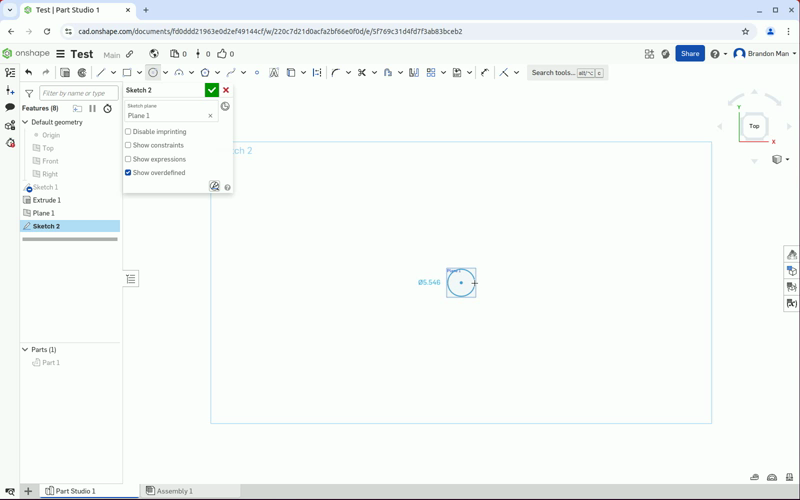
key(esc)
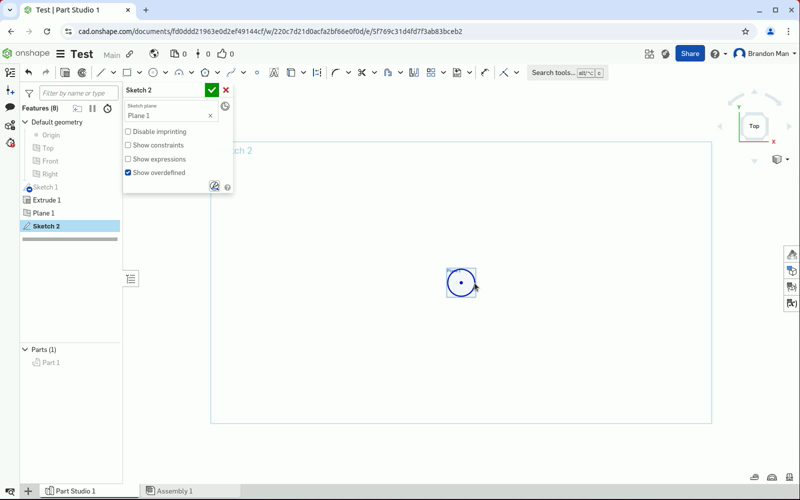
mouse_move(464, 288)
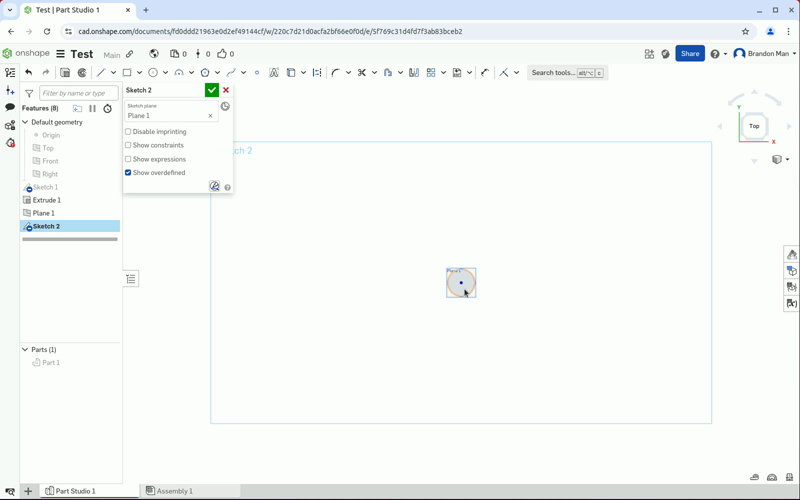
scroll(6)
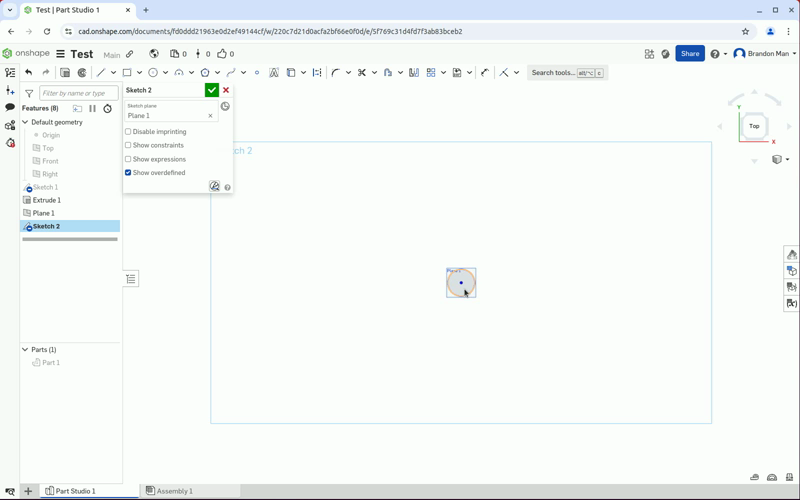
scroll(6)
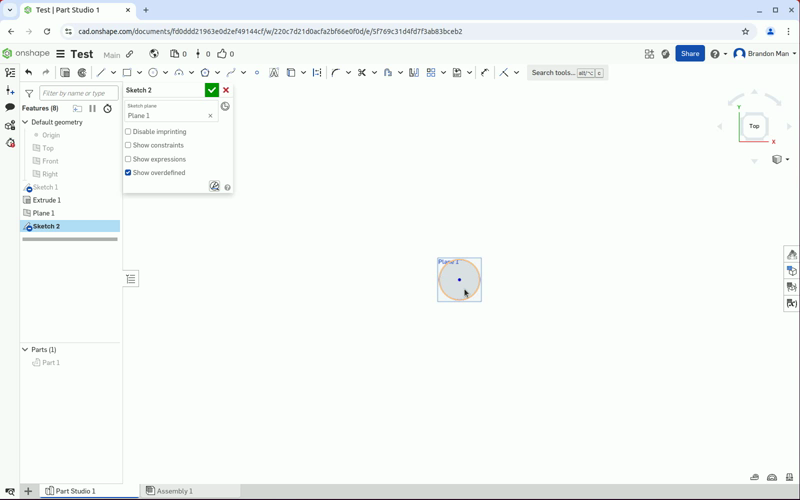
scroll(6)
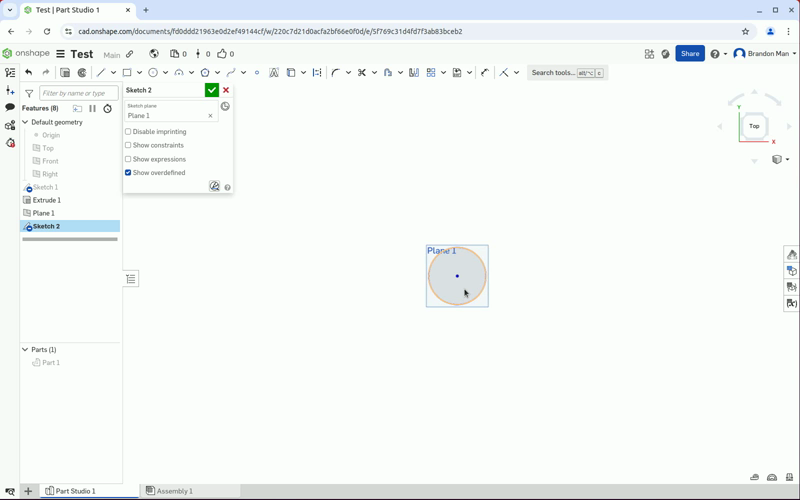
scroll(6)
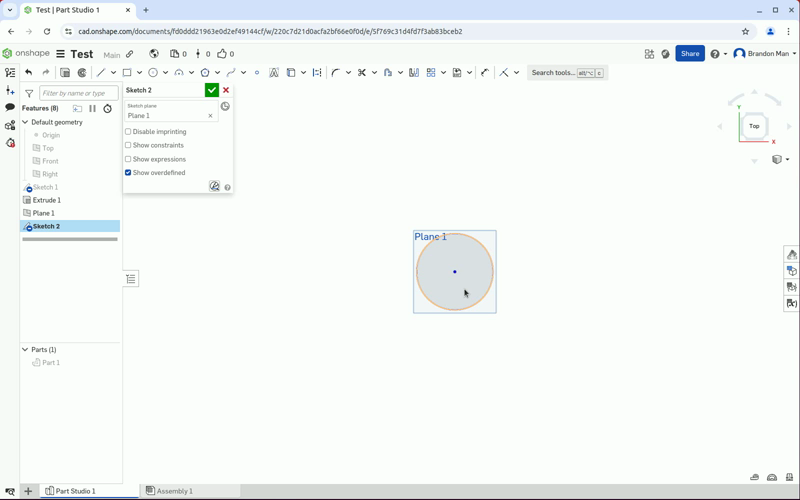
scroll(6)
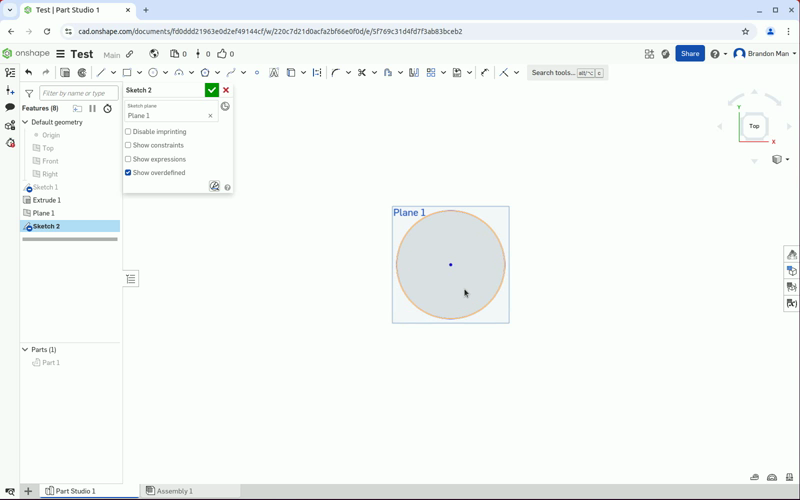
scroll(6)
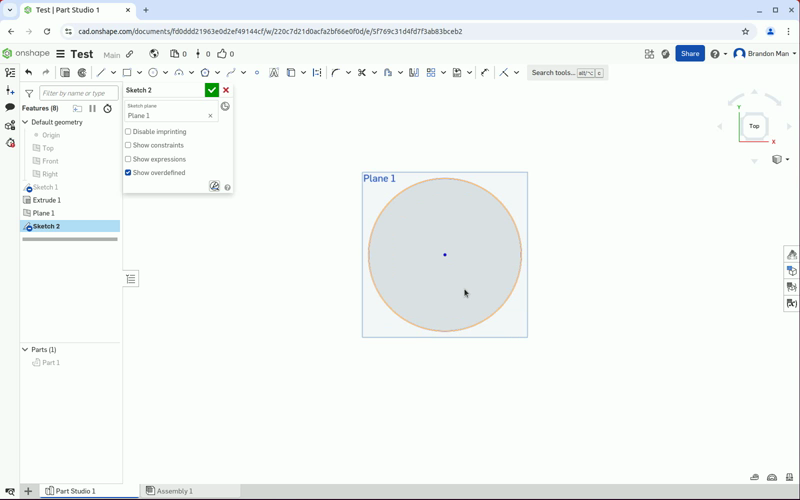
scroll(6)
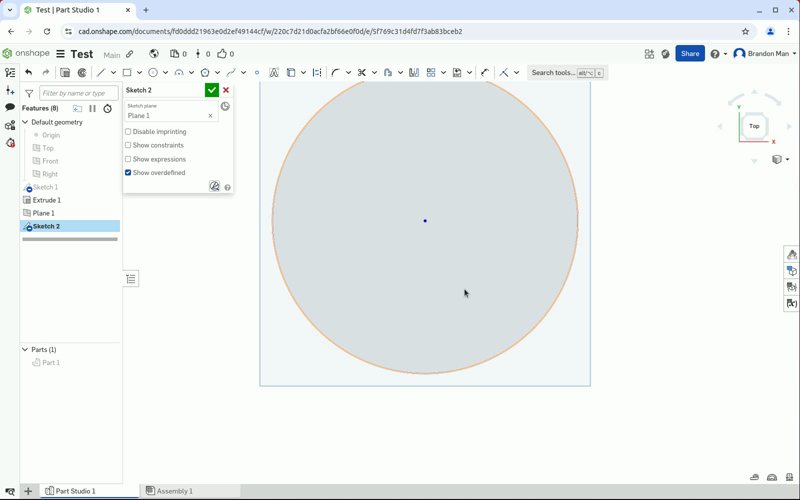
click(464, 288)
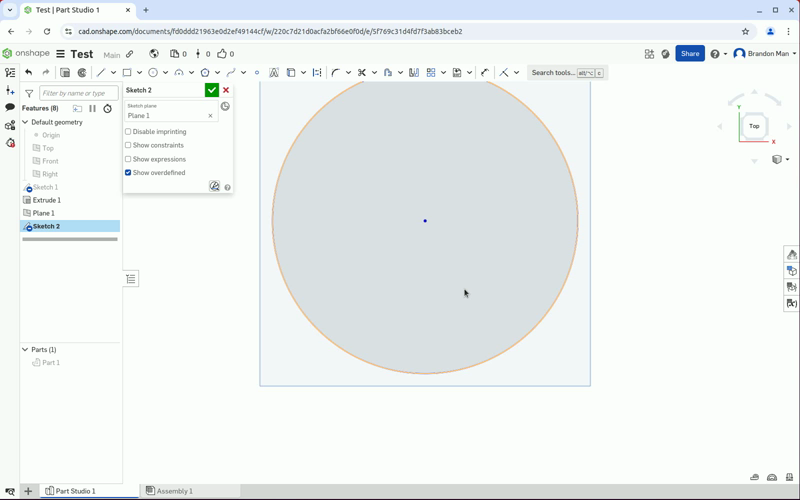
scroll(-6)
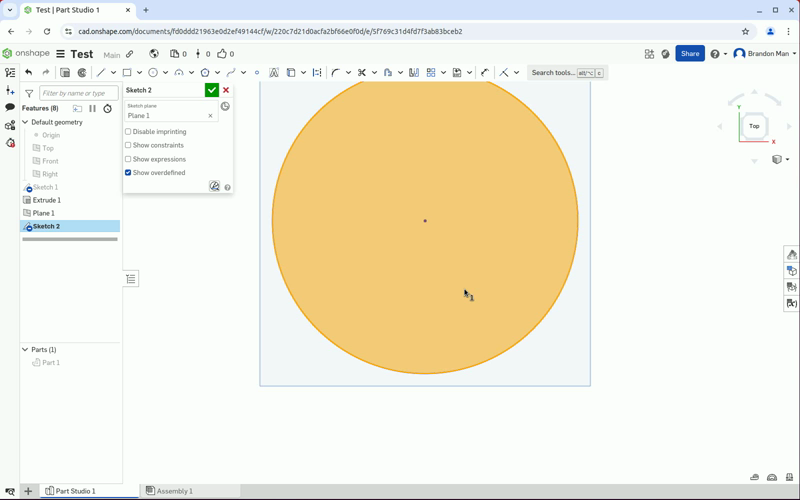
scroll(-6)
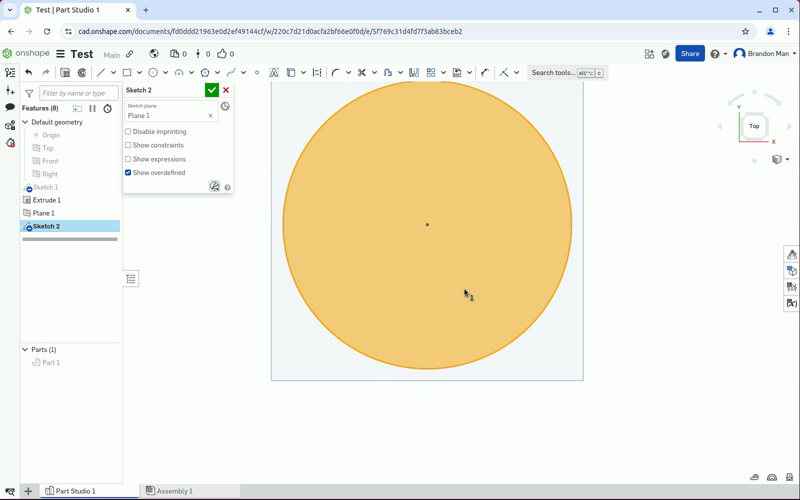
scroll(-6)
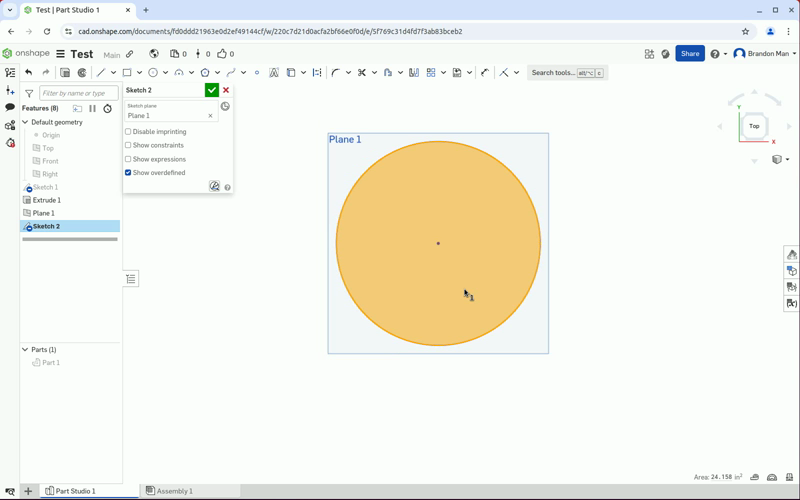
scroll(-6)
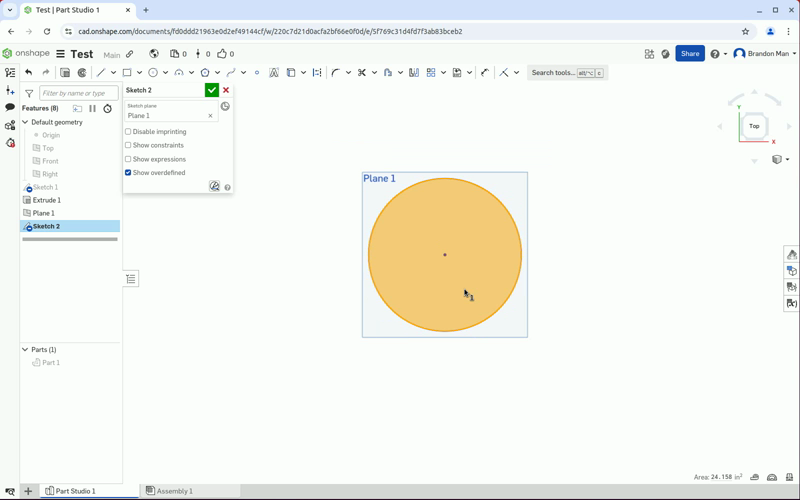
scroll(-6)
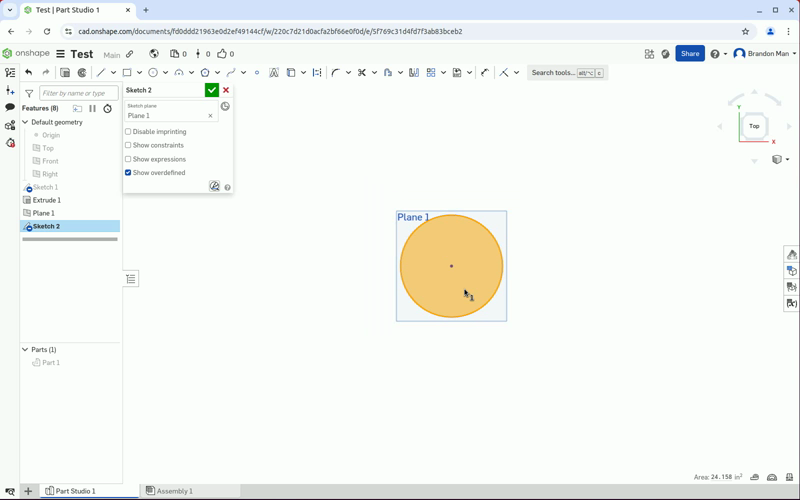
scroll(-6)
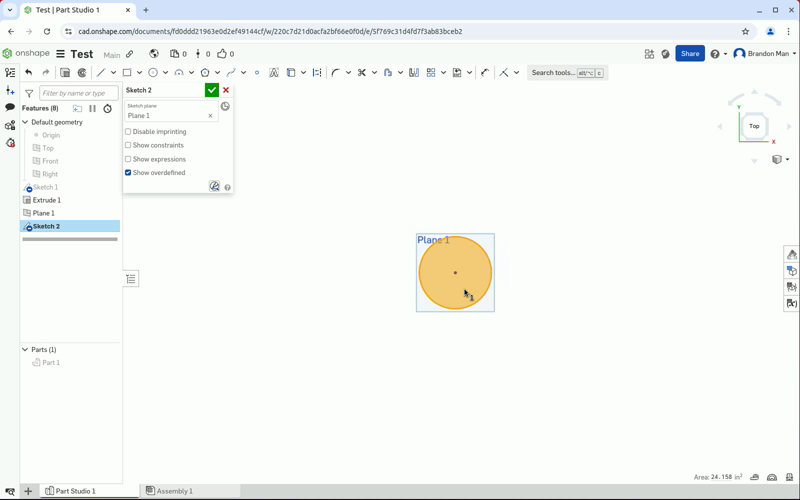
scroll(-6)
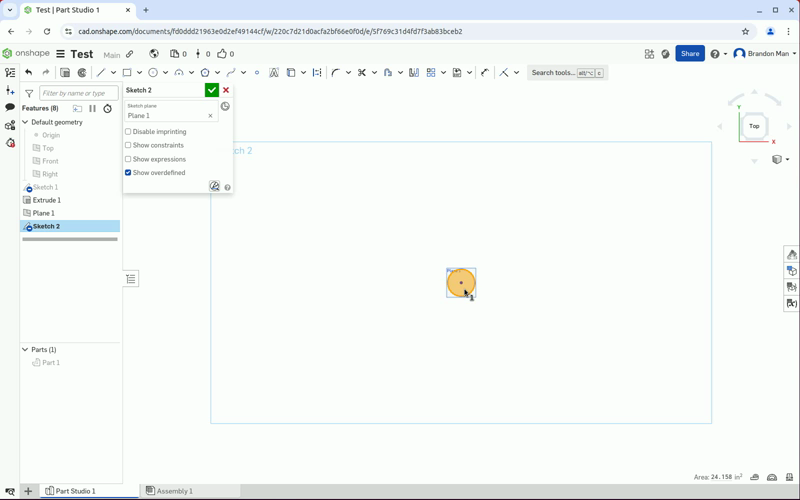
mouse_move(73, 352)
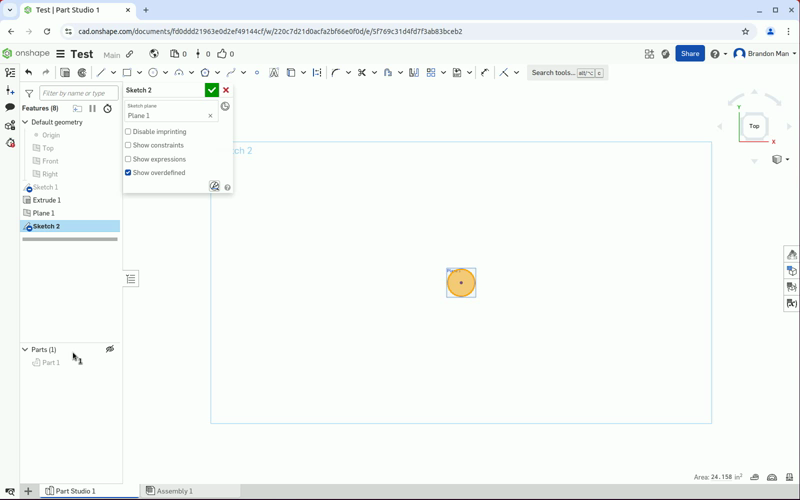
key(shift+y)
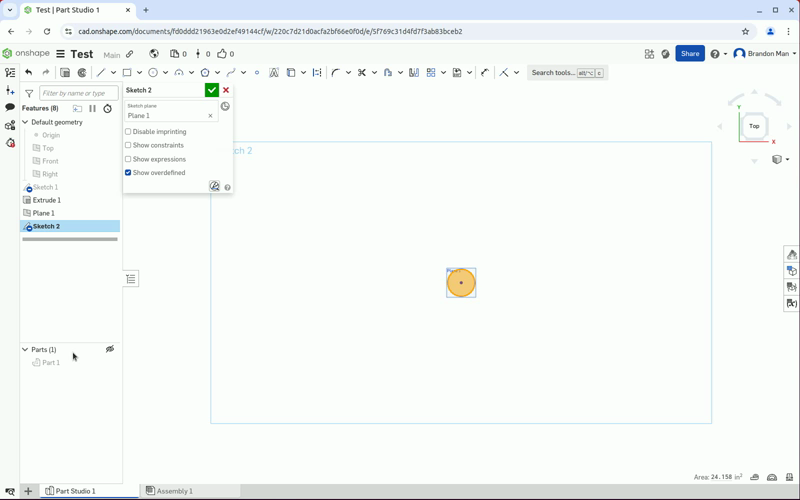
key(shift+e)
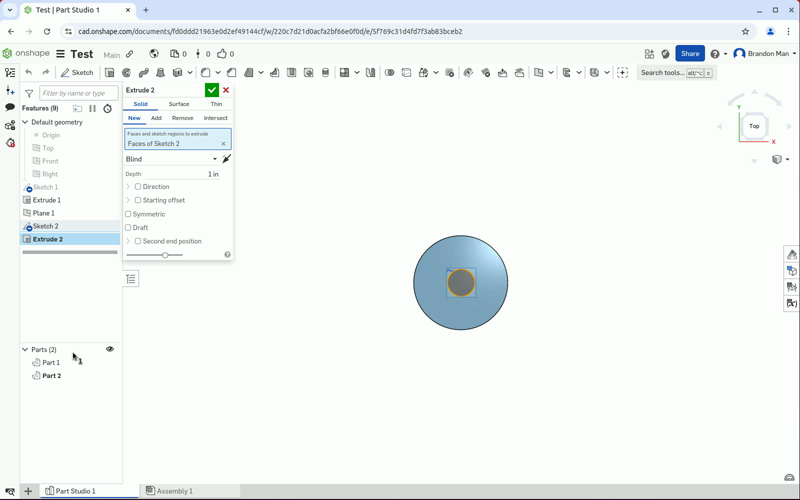
mouse_move(143, 106)
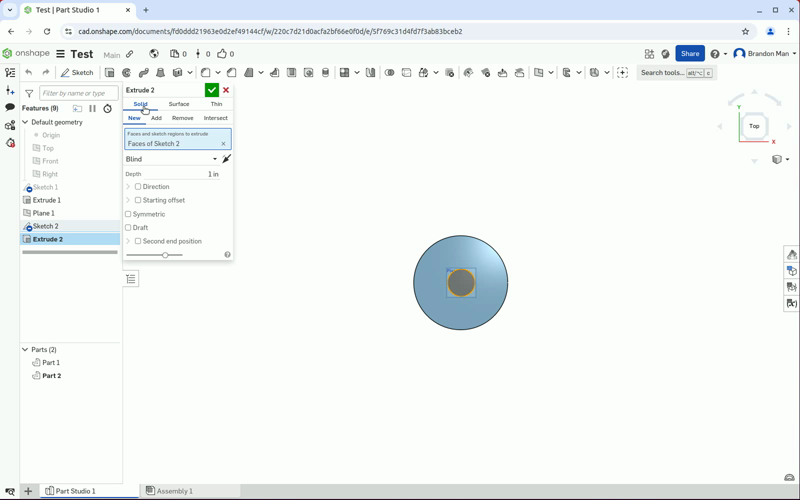
click(143, 106)
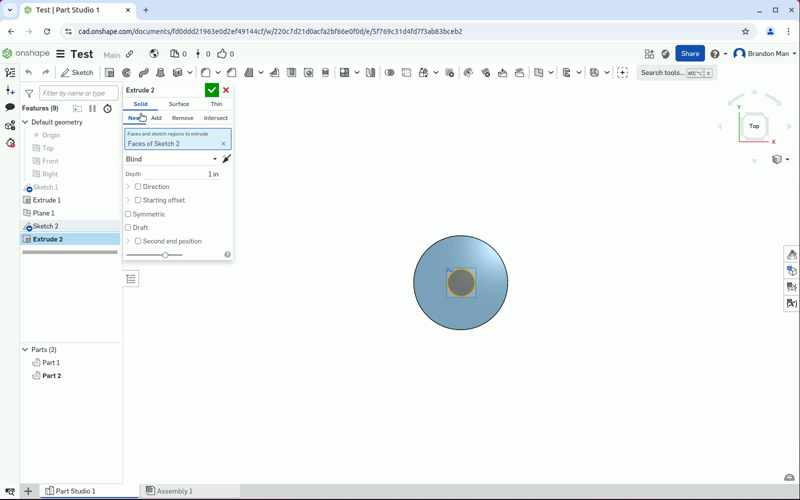
mouse_move(137, 120)
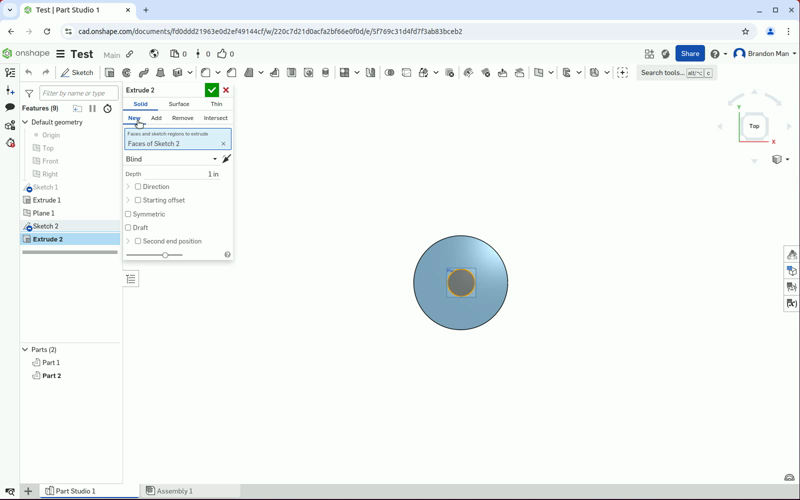
click(137, 120)
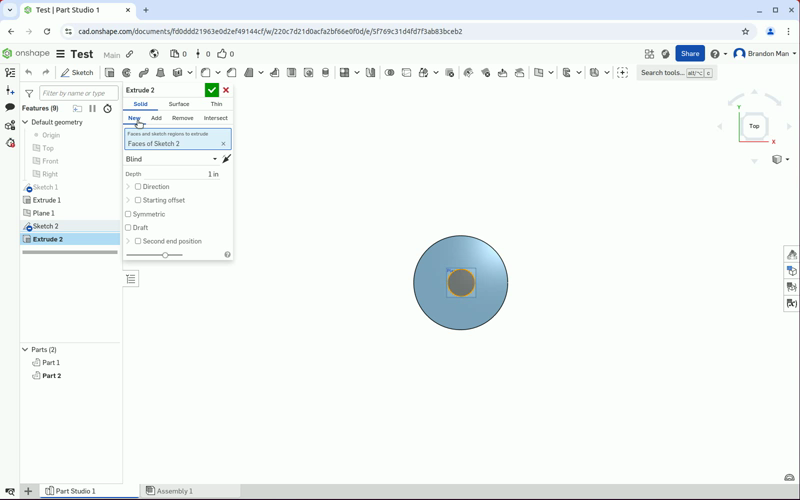
key(tab, 4)
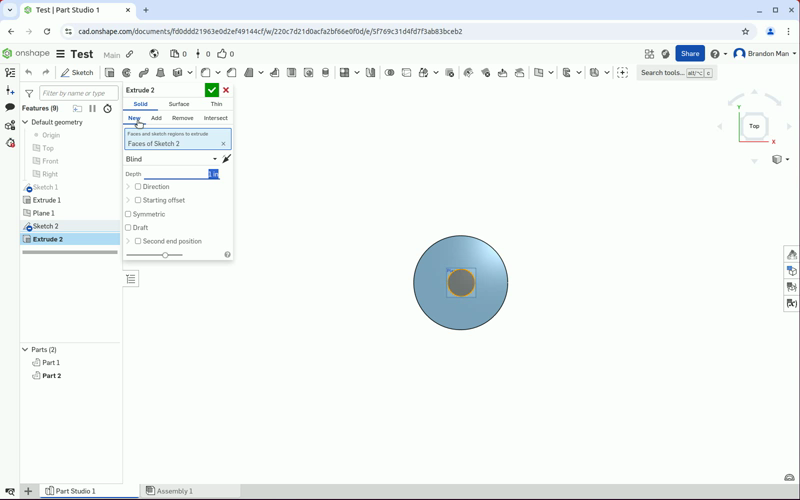
text(19.979)
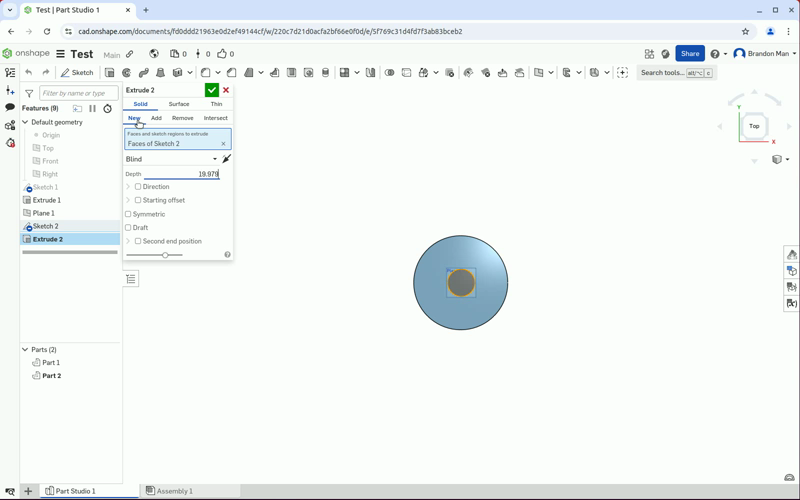
key(enter)
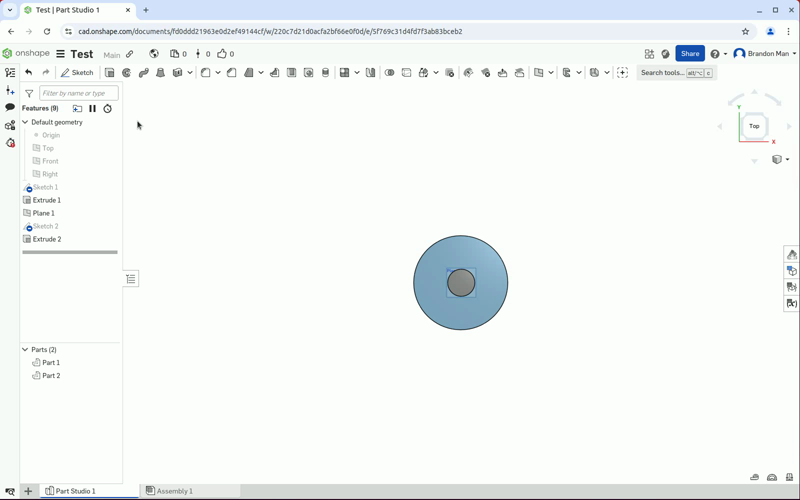
key(shift+h)
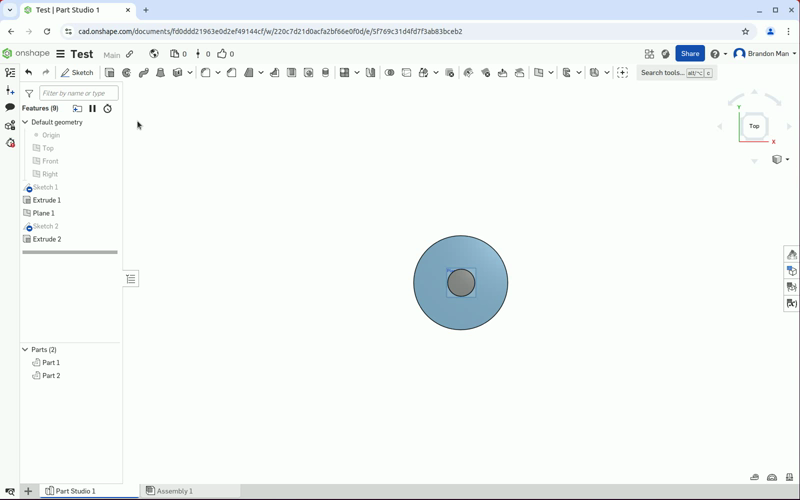
key(shift+h)
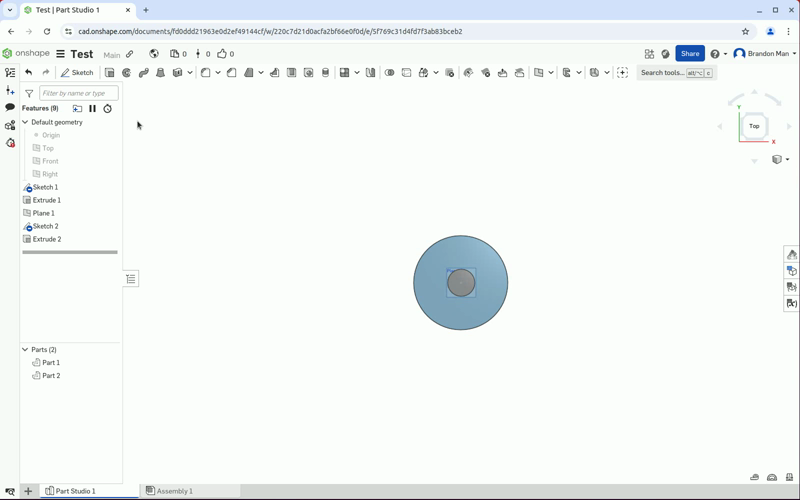
key(shift+7)
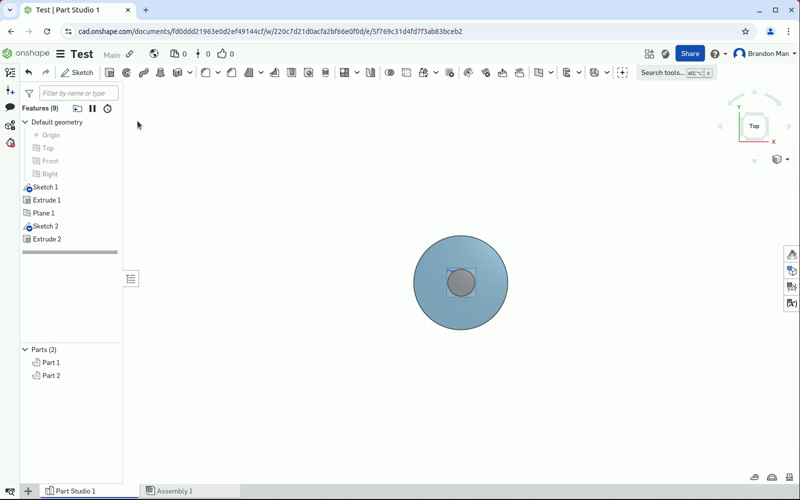
key(up, 3)
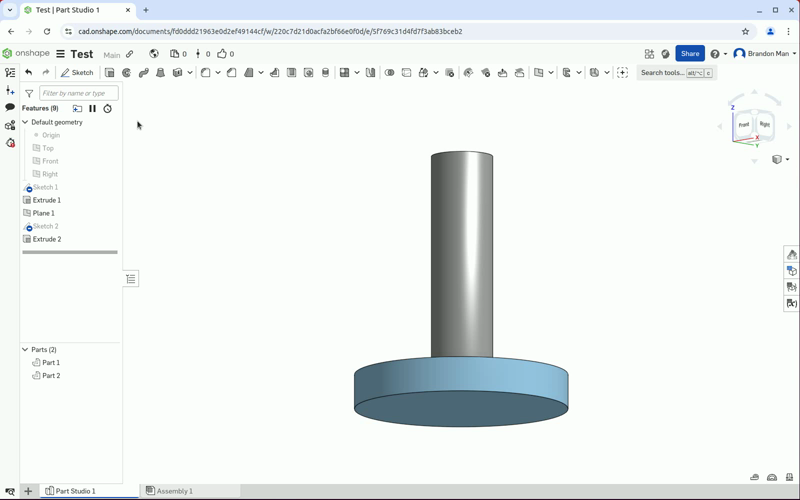
key(left, 3)
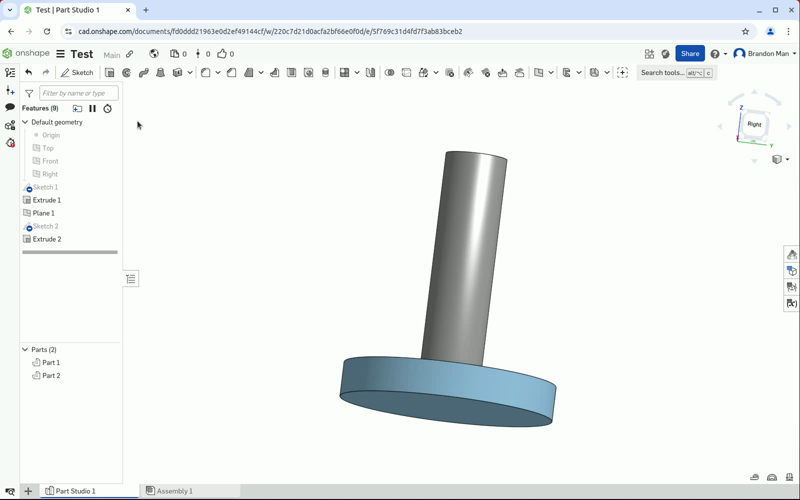
key(right, 3)
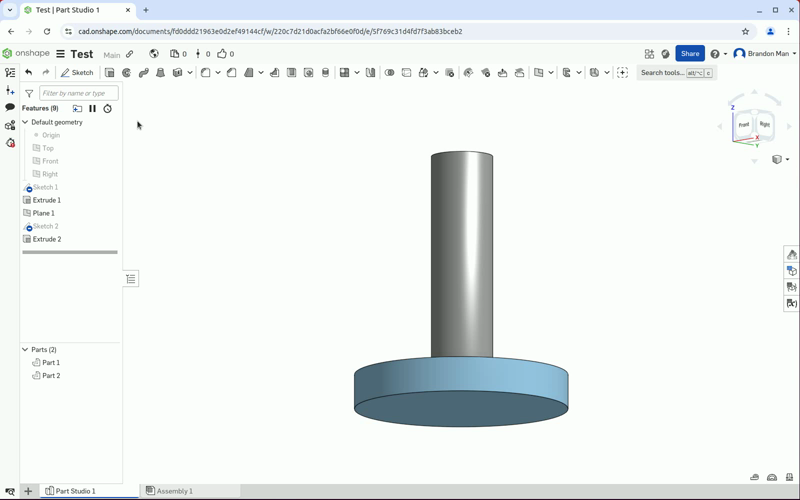
key(down, 3)
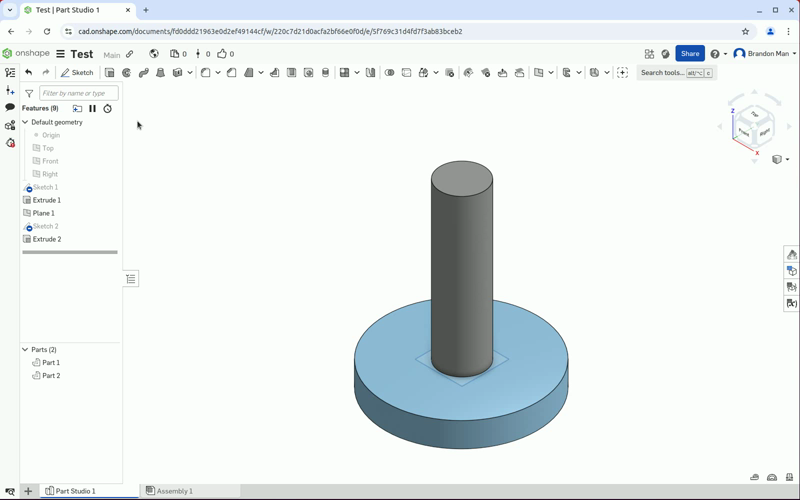
mouse_move(73, 189)
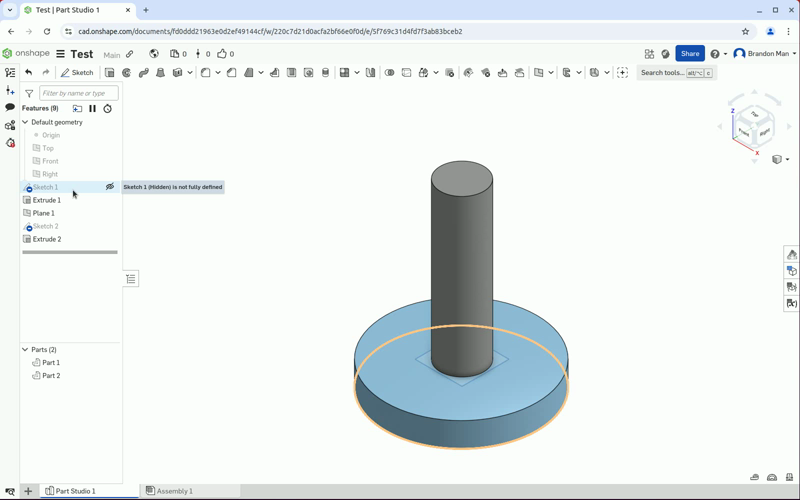
click(73, 189)